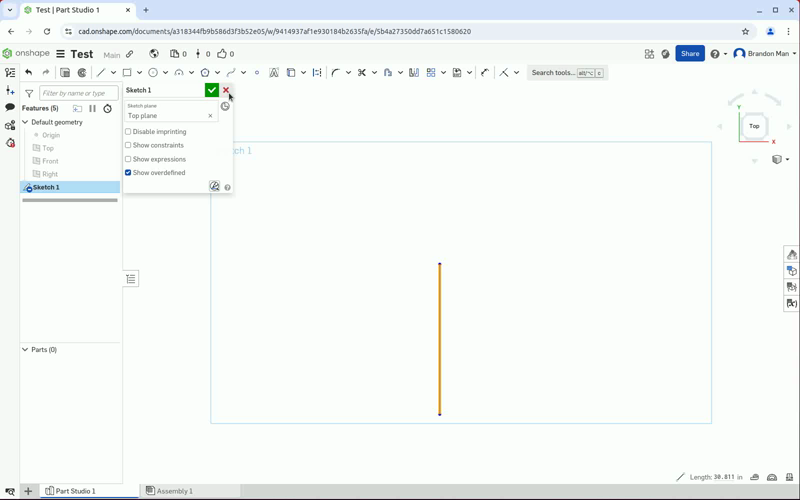
key(shift+h)
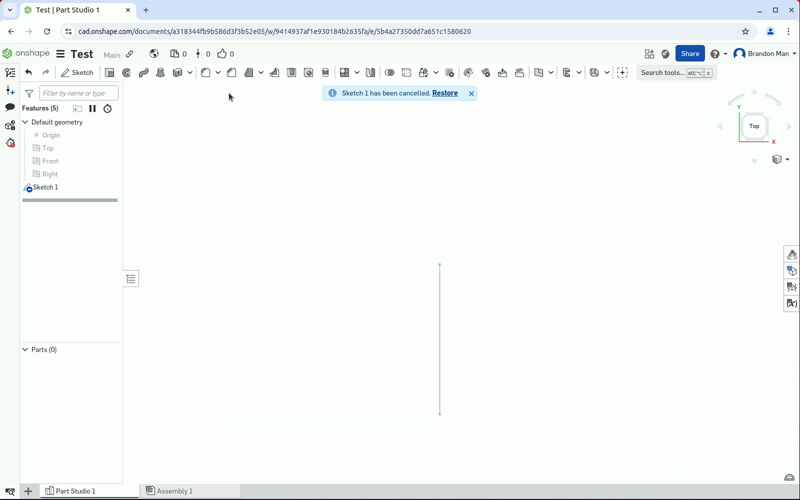
key(shift+s)
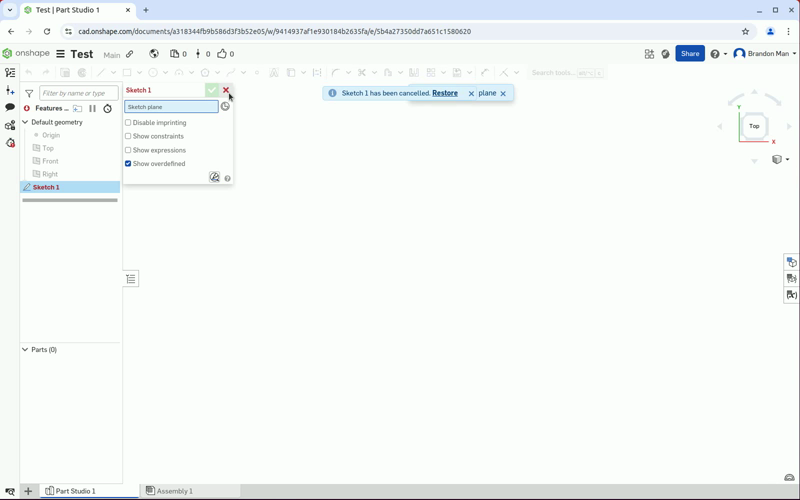
mouse_move(73, 150)
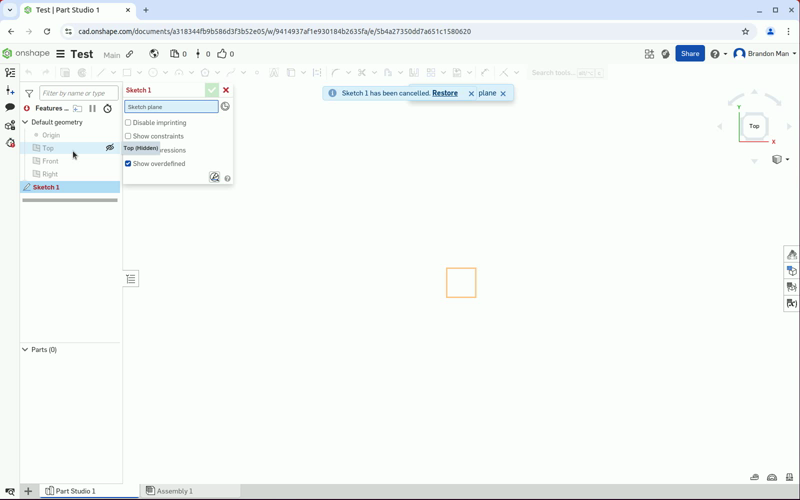
click(73, 150)
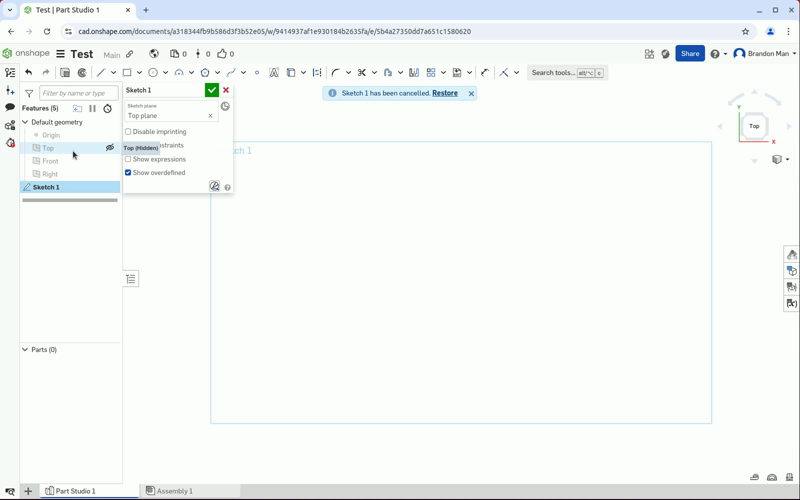
mouse_move(73, 352)
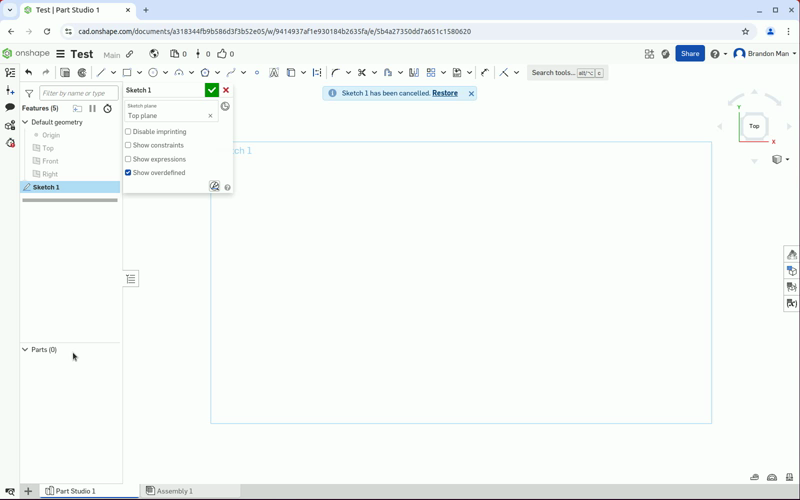
key(y)
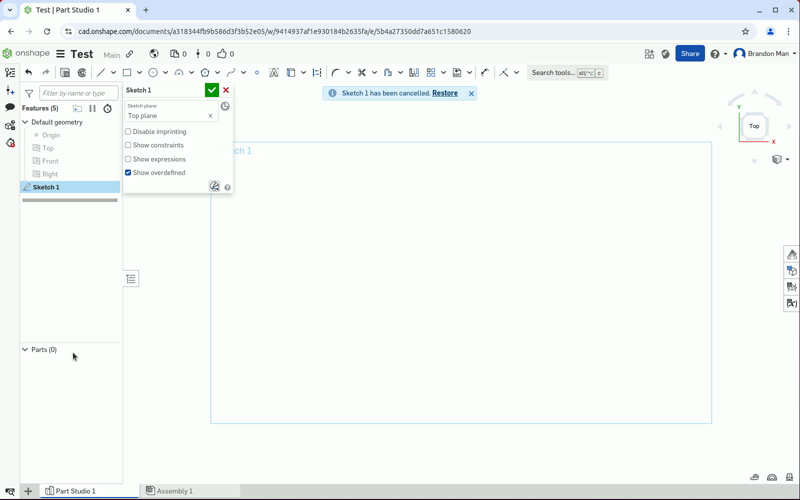
key(c)
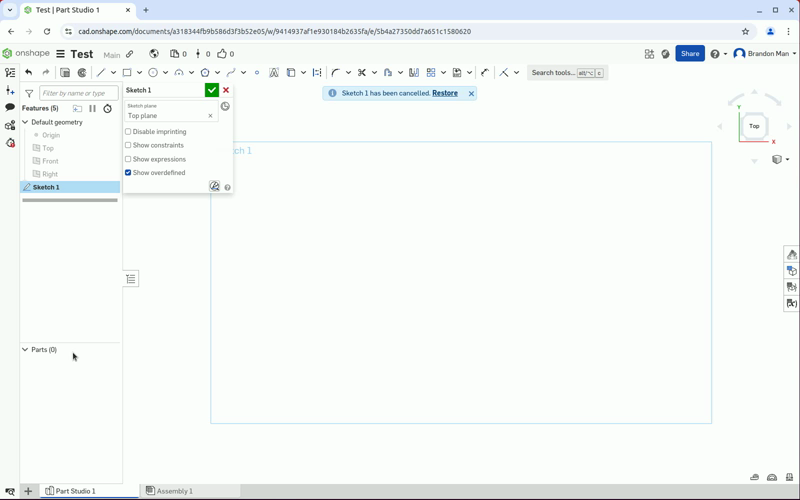
key_down(shift)
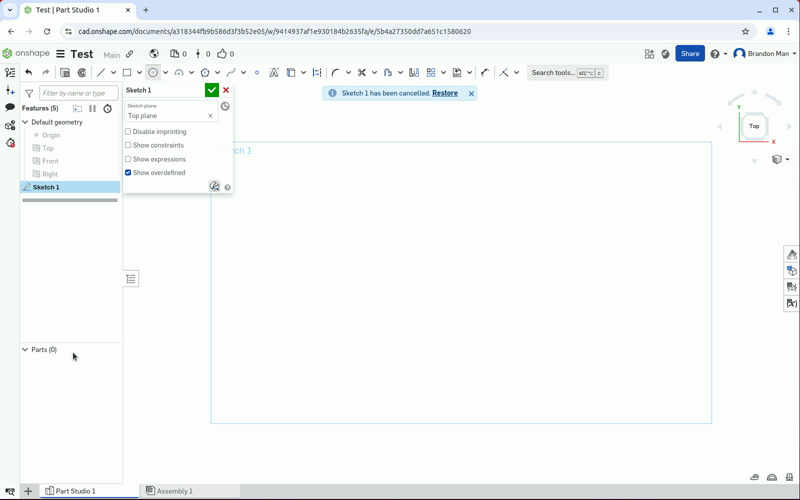
mouse_move(461, 282)
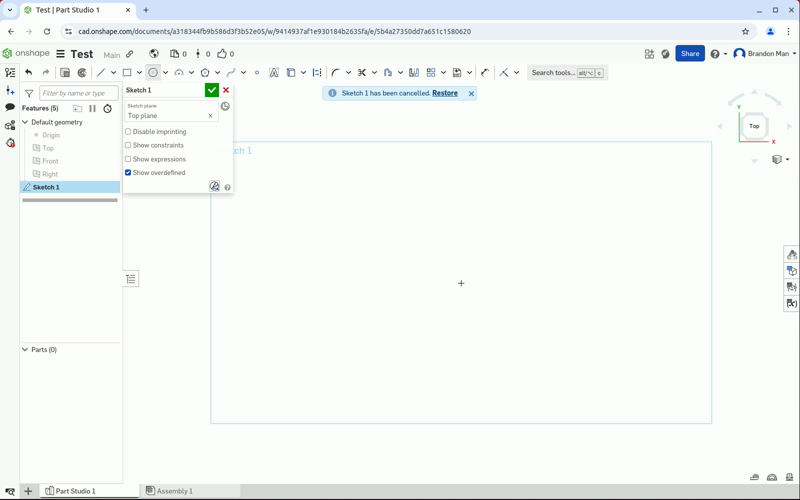
click(461, 282)
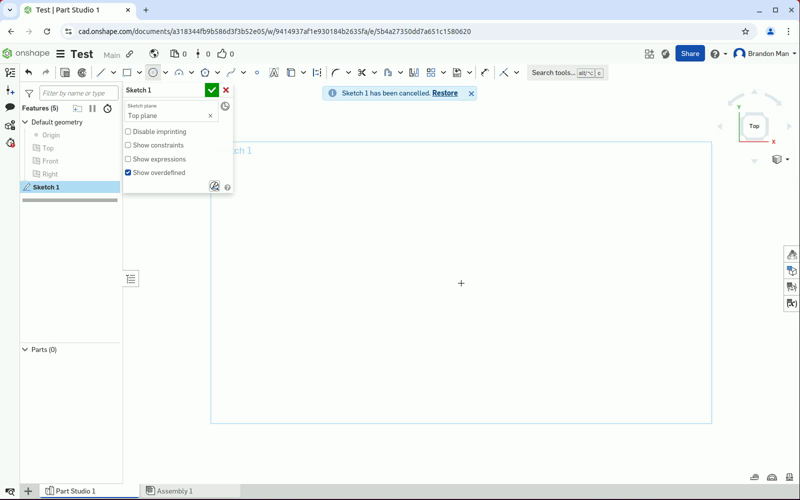
key_up(shift)
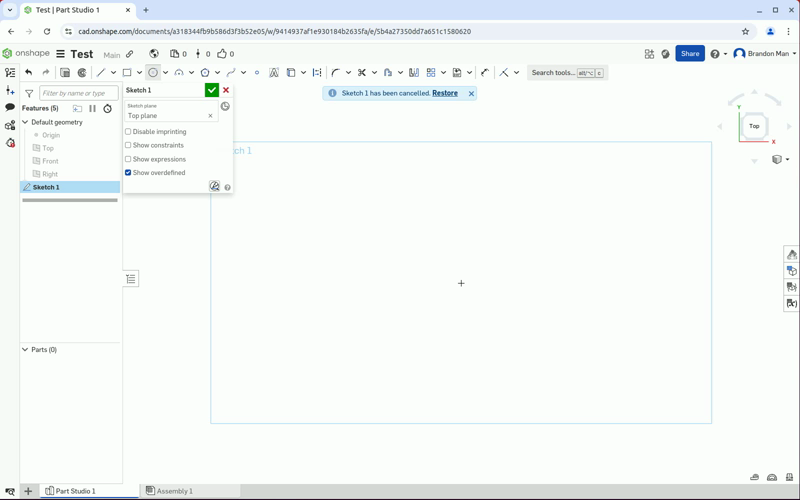
mouse_move(574, 282)
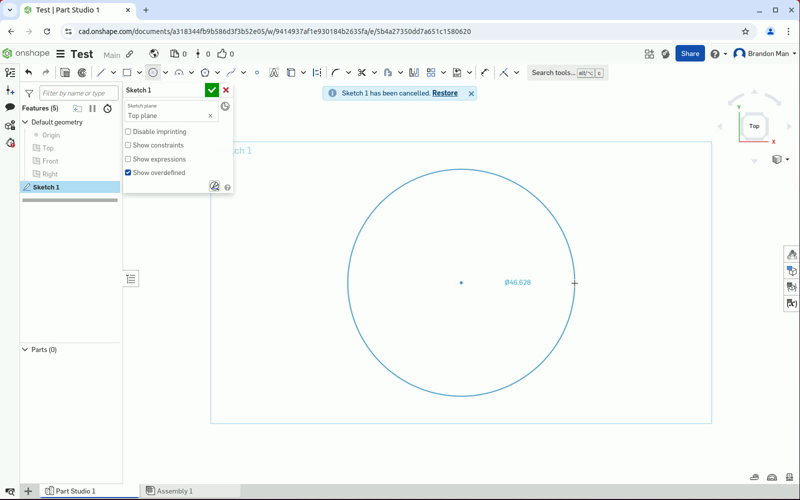
click(574, 282)
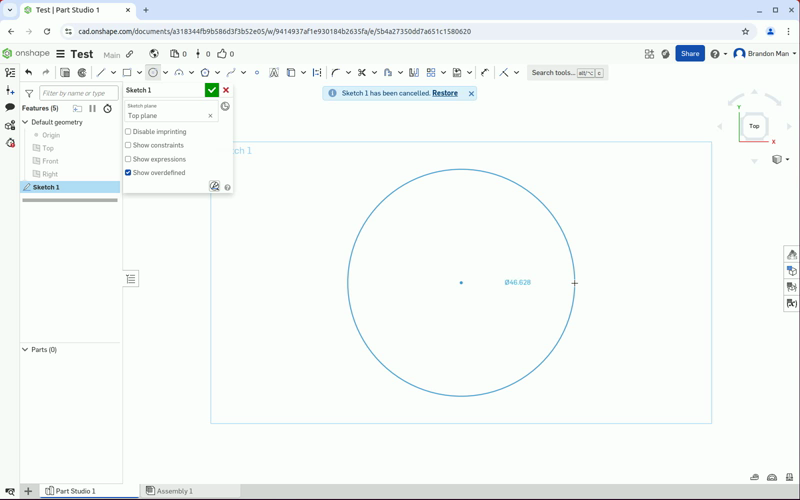
key(esc)
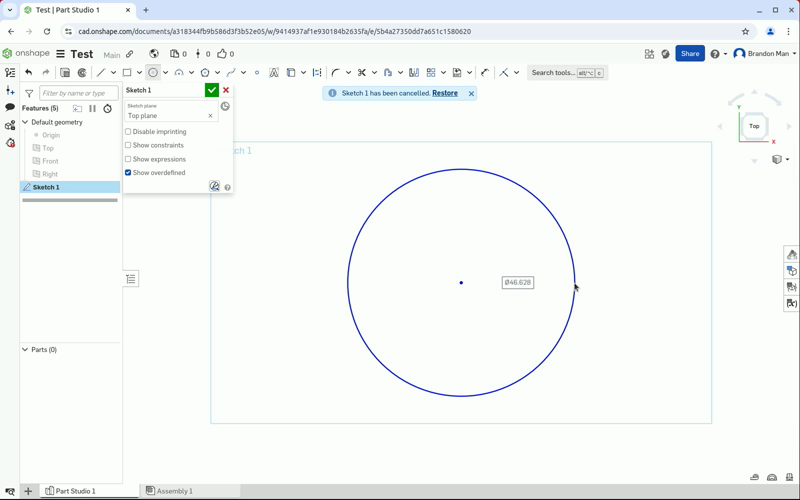
mouse_move(523, 334)
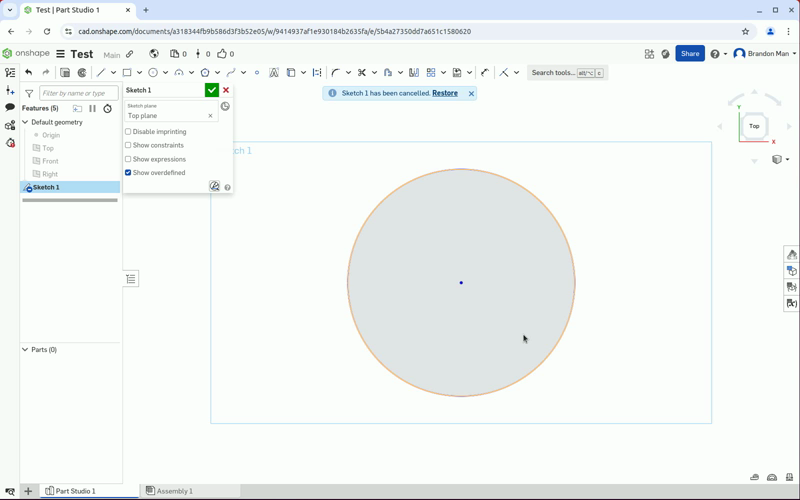
click(523, 334)
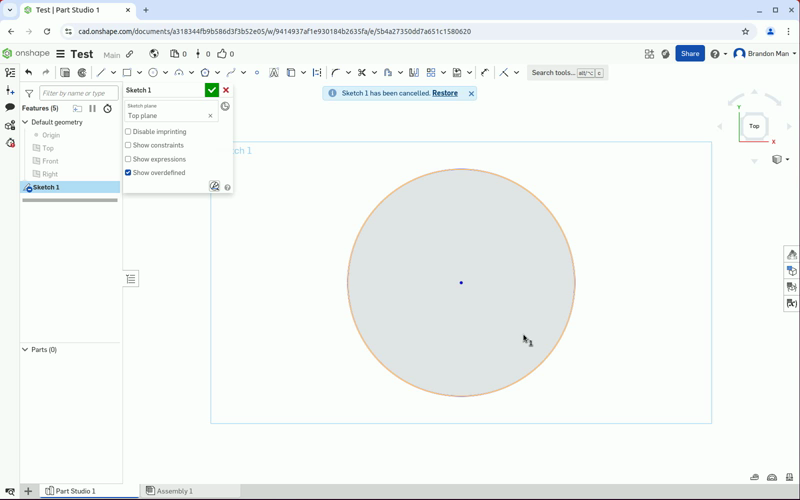
mouse_move(73, 352)
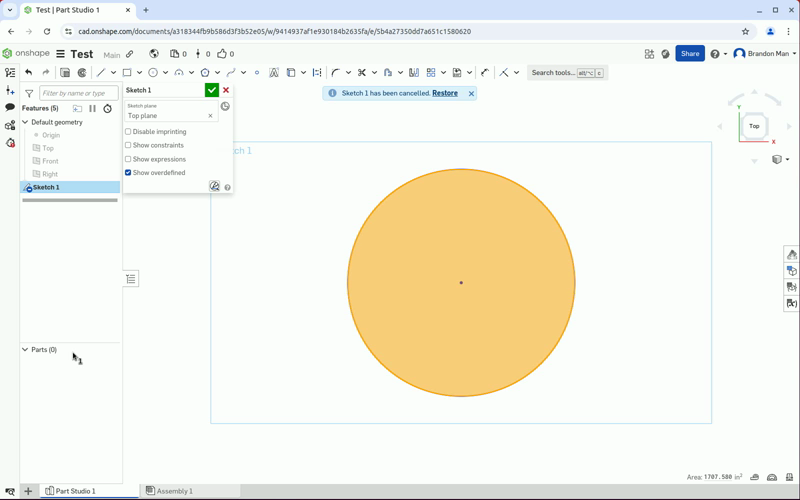
key(shift+y)
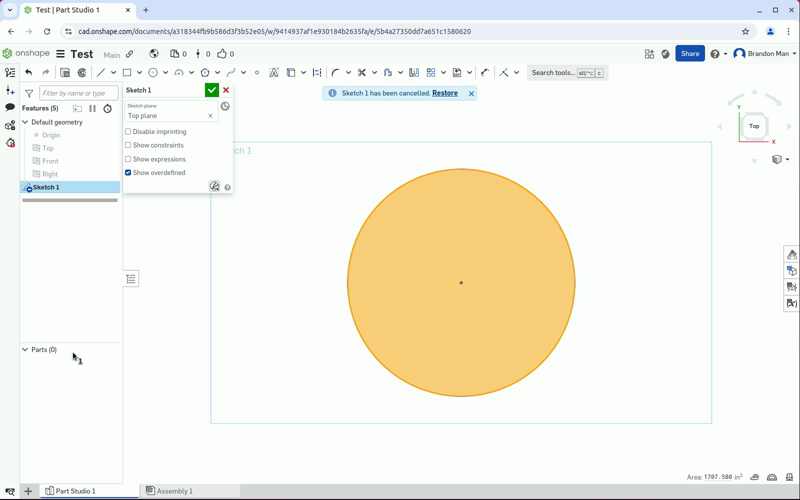
key(shift+e)
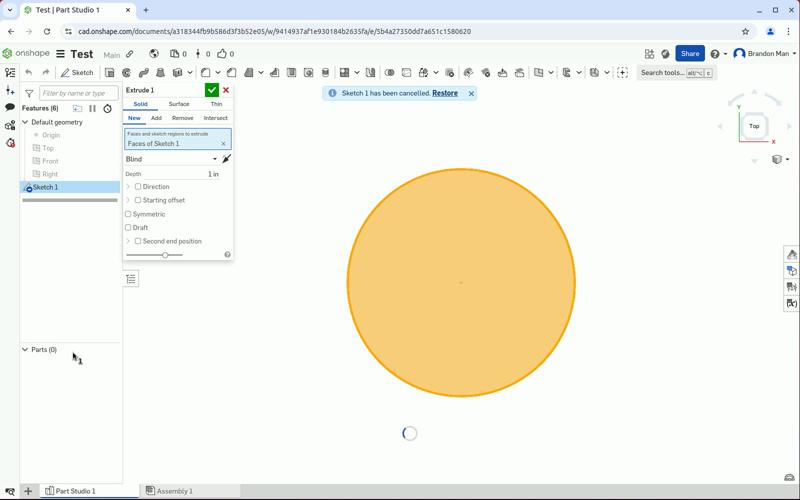
mouse_move(143, 106)
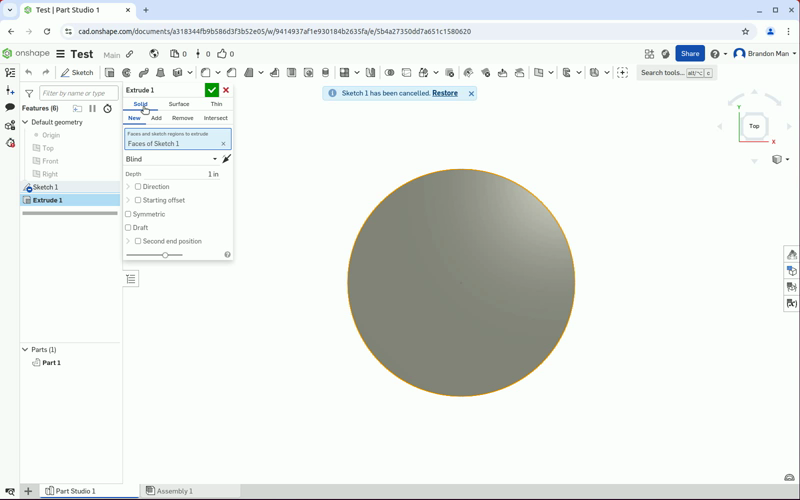
click(143, 106)
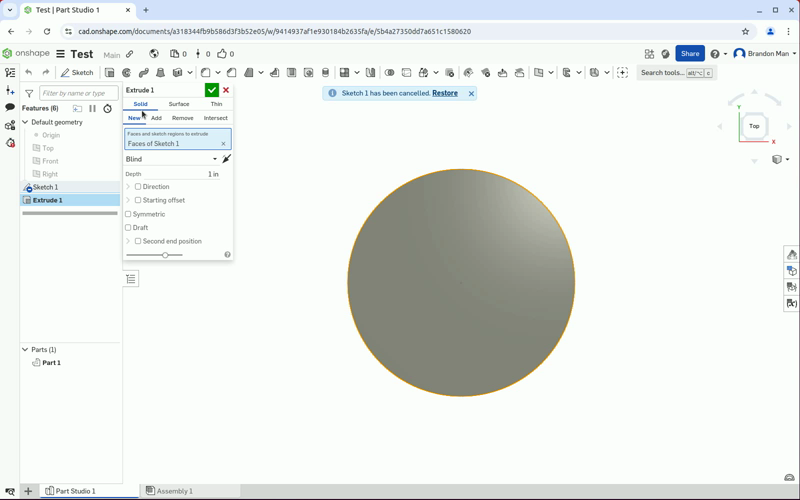
mouse_move(137, 120)
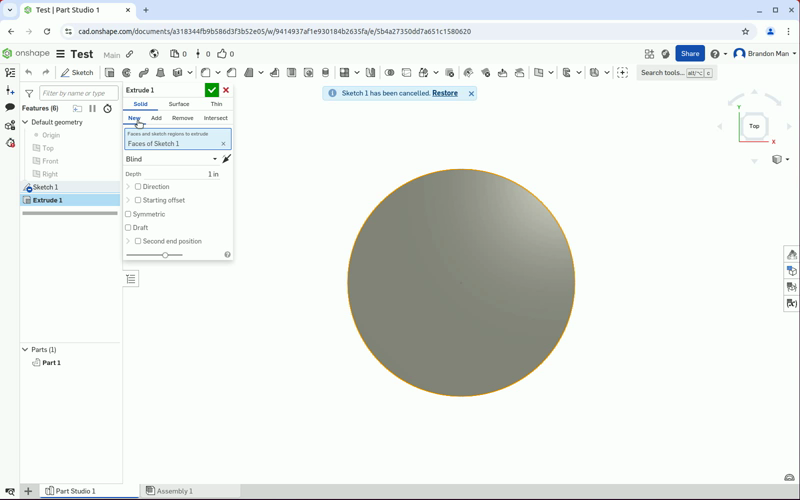
click(137, 120)
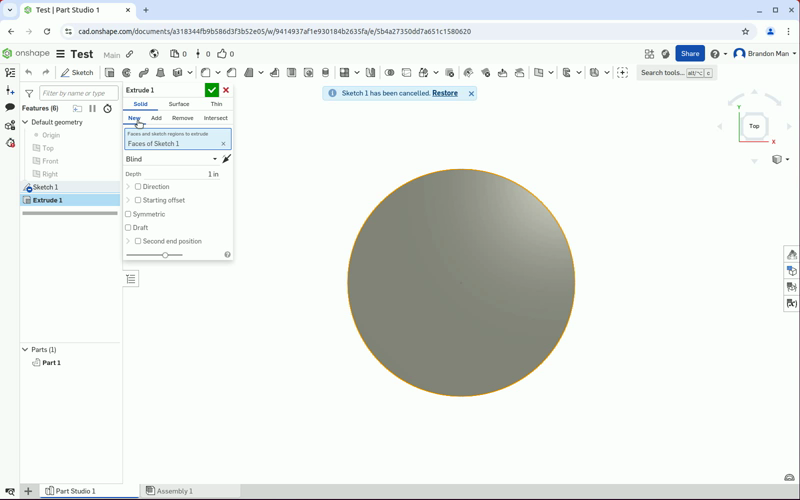
key(tab, 4)
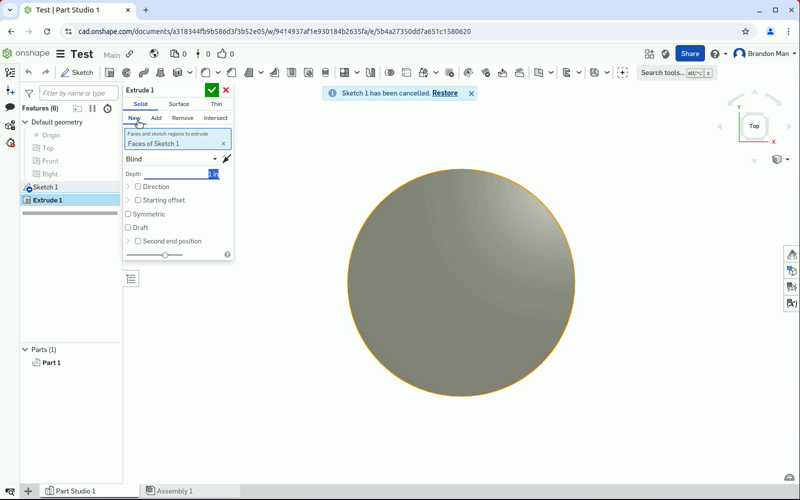
text(2.889)
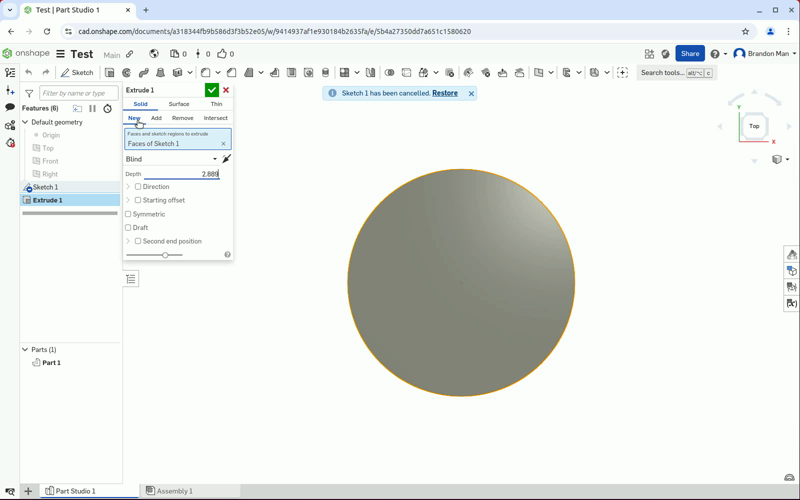
key(enter)
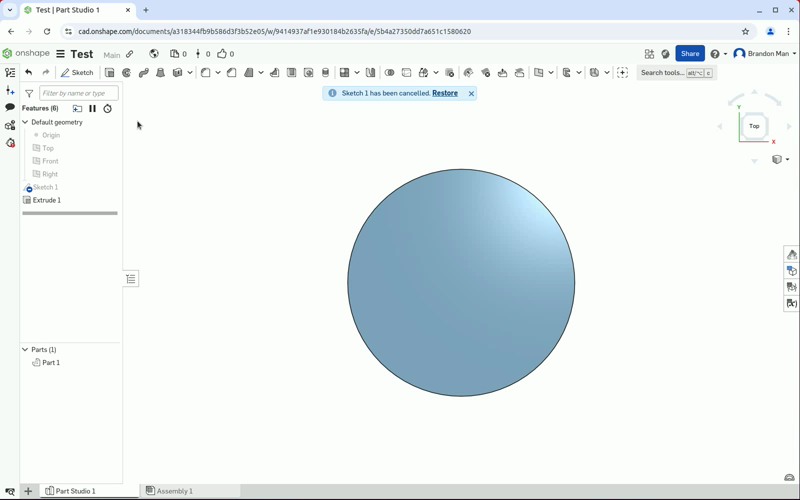
key(shift+h)
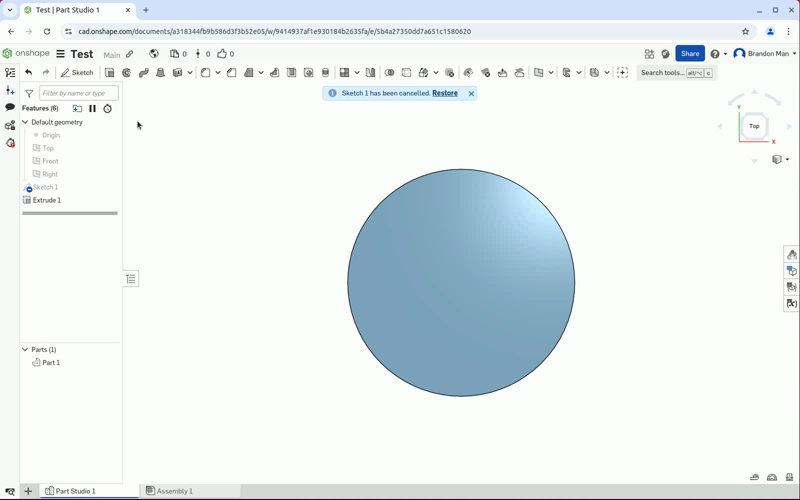
key(shift+h)
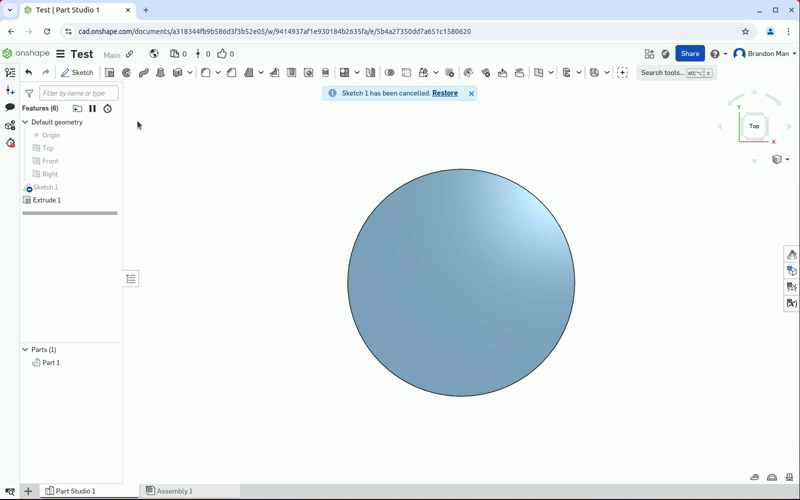
mouse_move(73, 189)
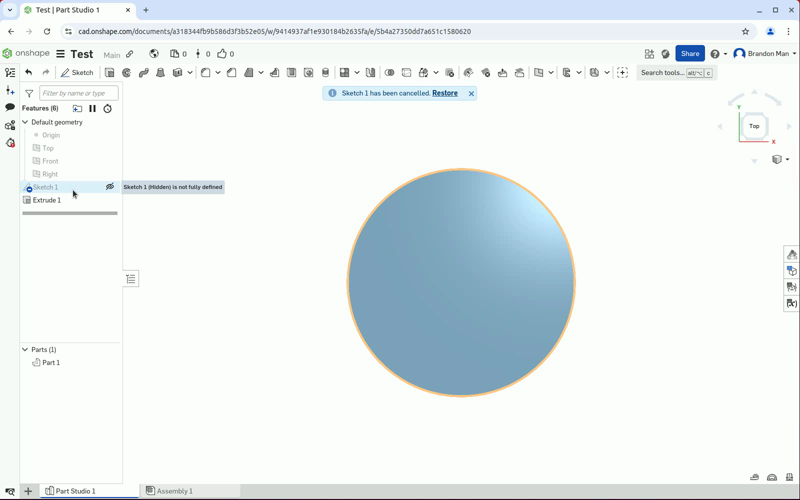
click(73, 189)
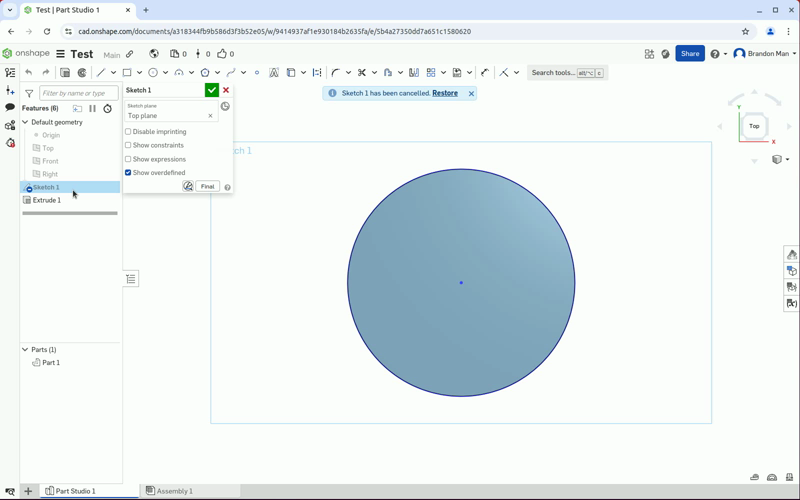
mouse_move(229, 92)
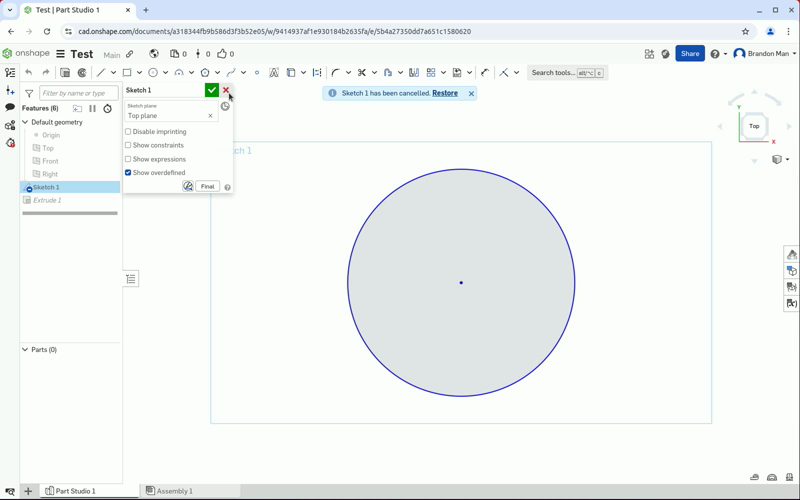
click(229, 92)
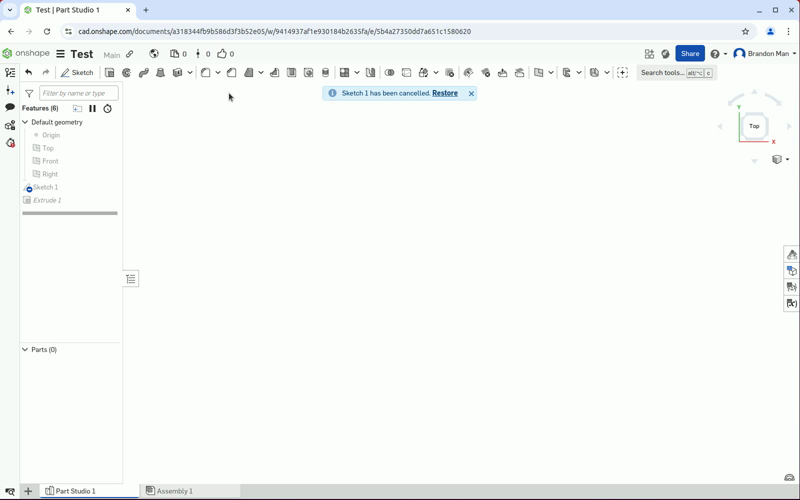
mouse_move(541, 75)
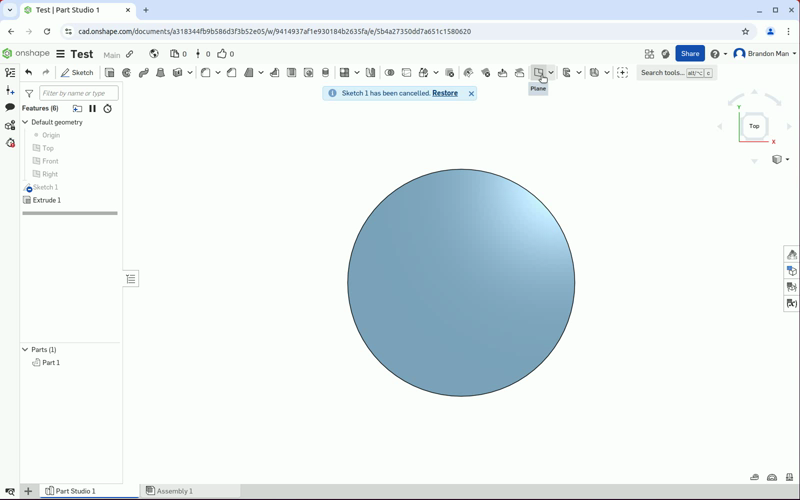
click(541, 75)
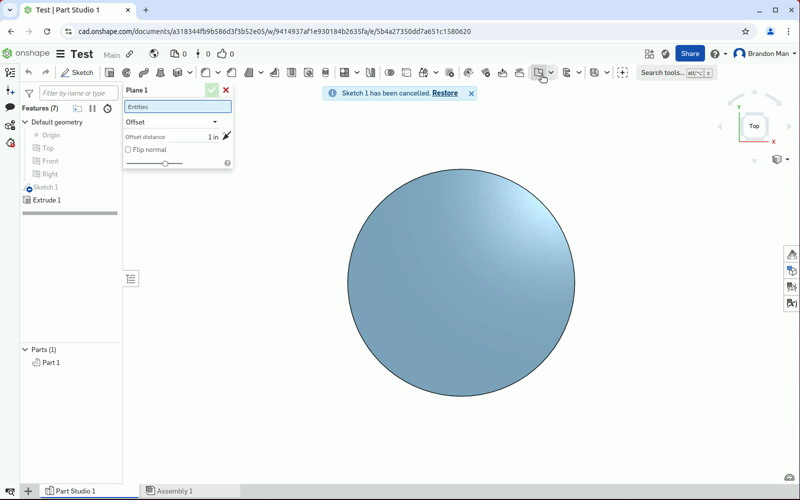
mouse_move(73, 150)
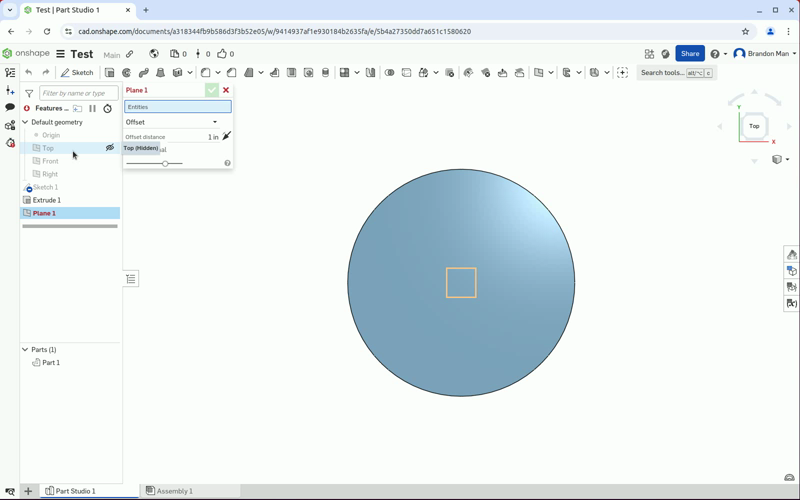
click(73, 150)
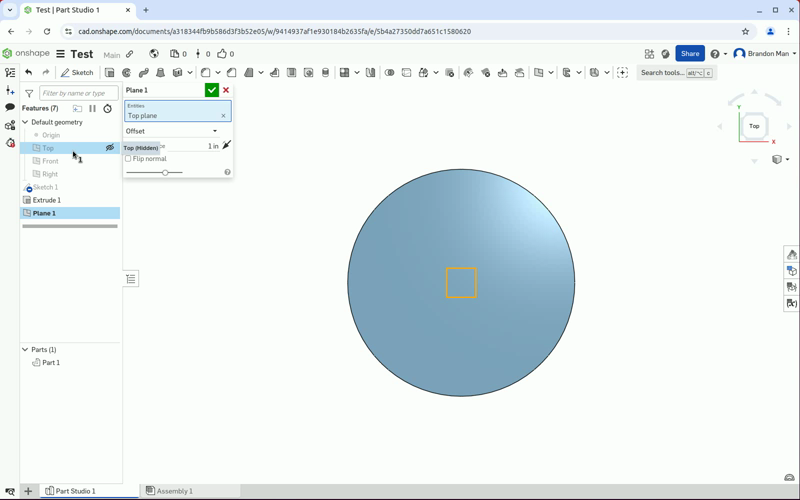
key(tab, 2)
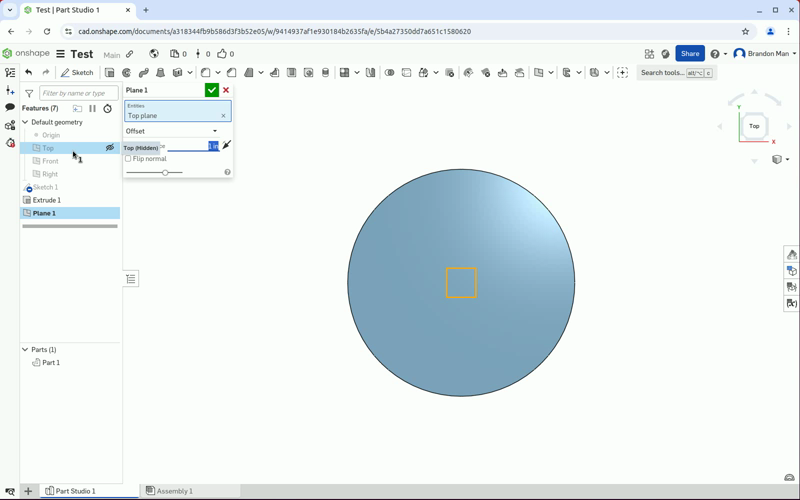
text(2.896)
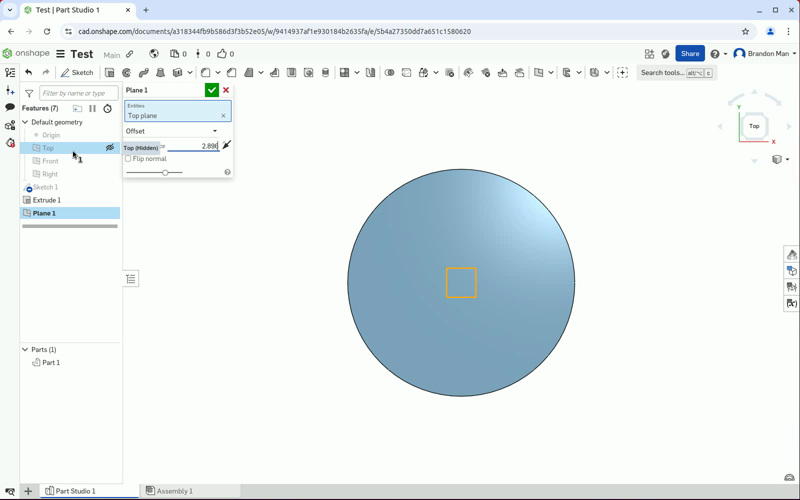
key(enter, 2)
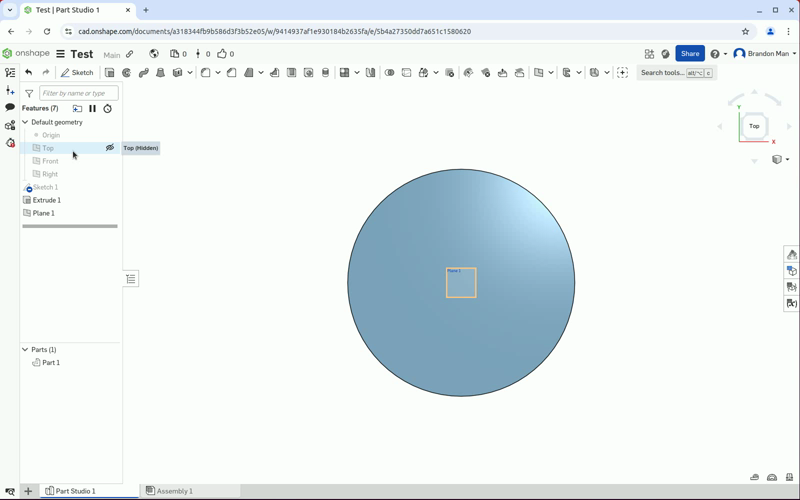
key(shift+s)
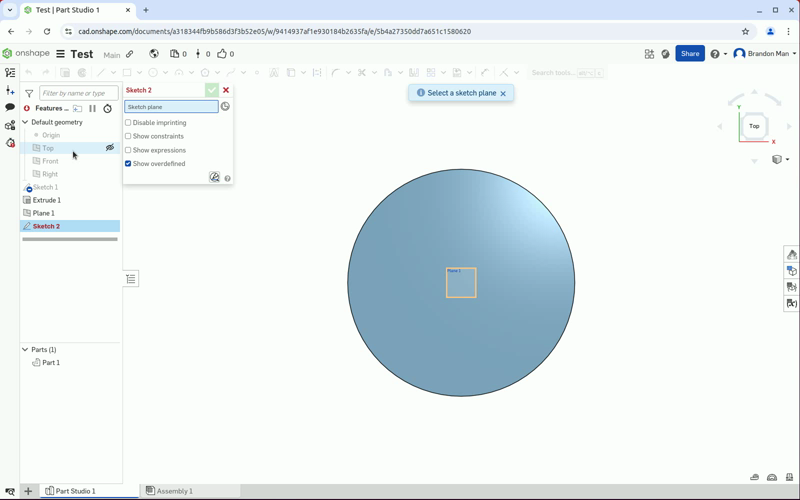
mouse_move(73, 215)
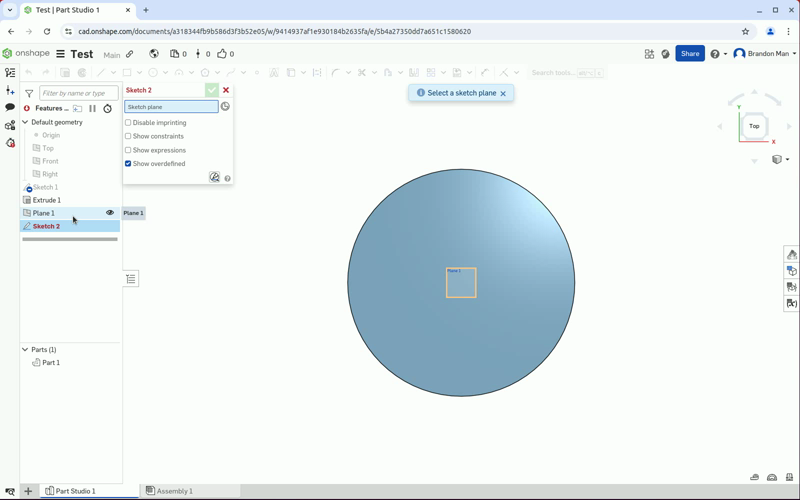
click(73, 215)
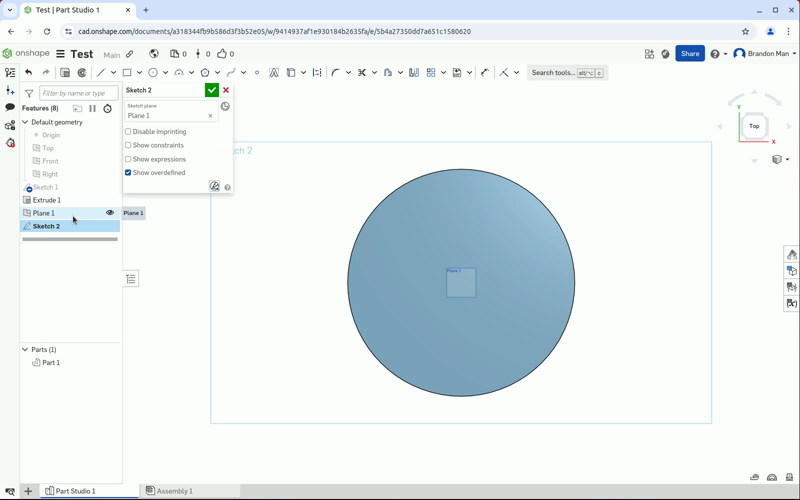
mouse_move(73, 352)
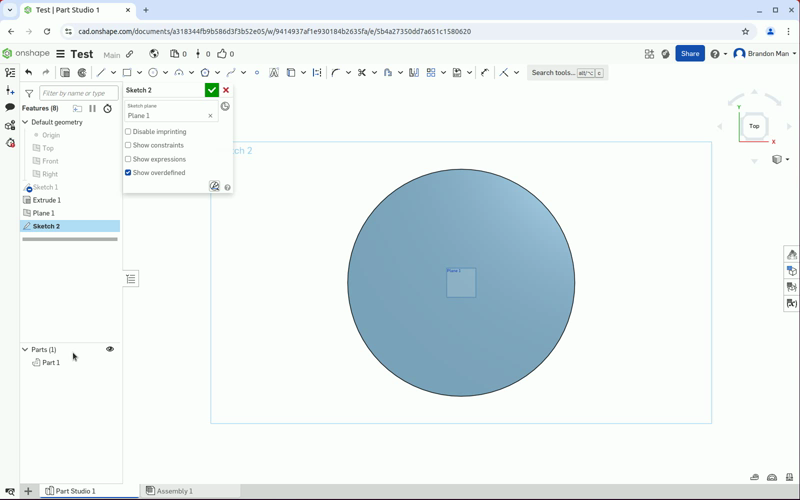
key(y)
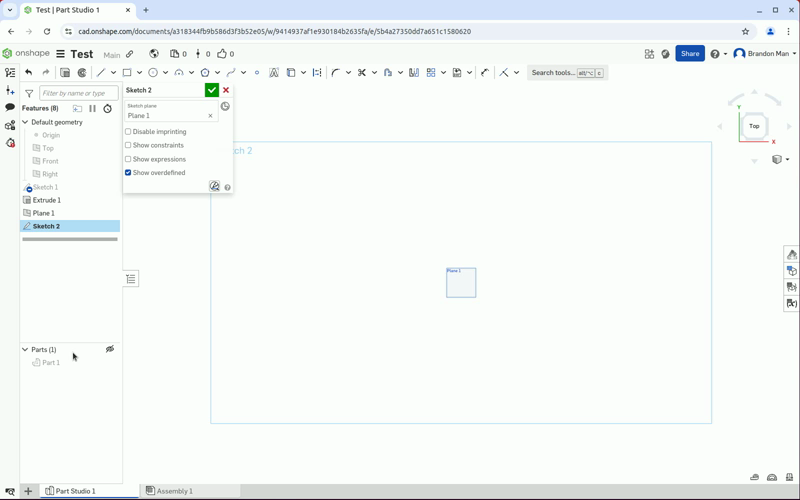
key(c)
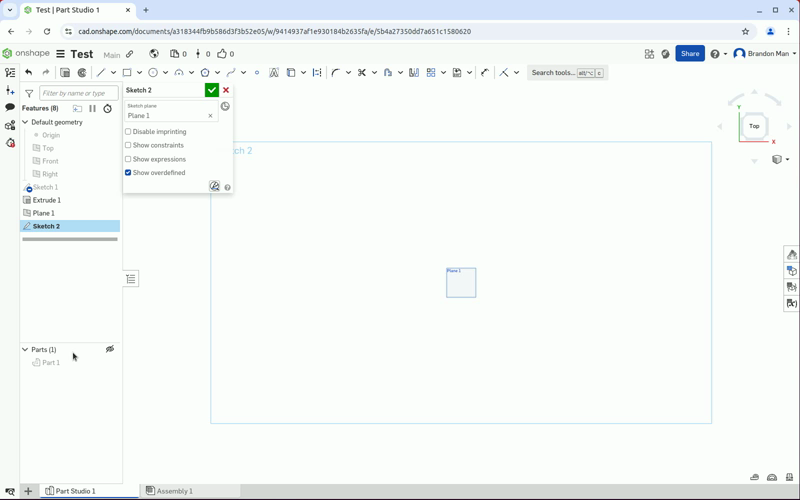
key_down(shift)
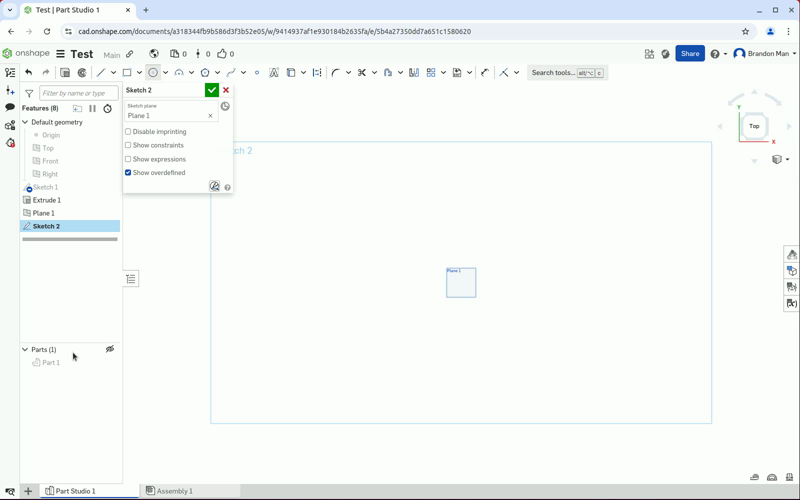
mouse_move(461, 282)
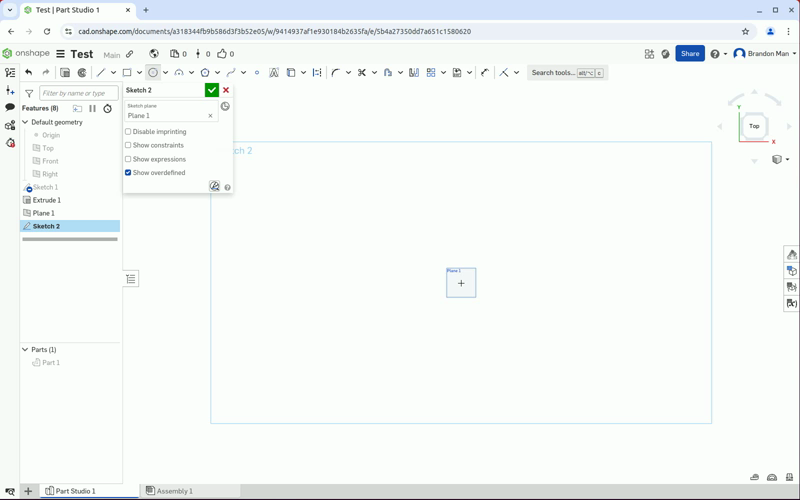
click(461, 282)
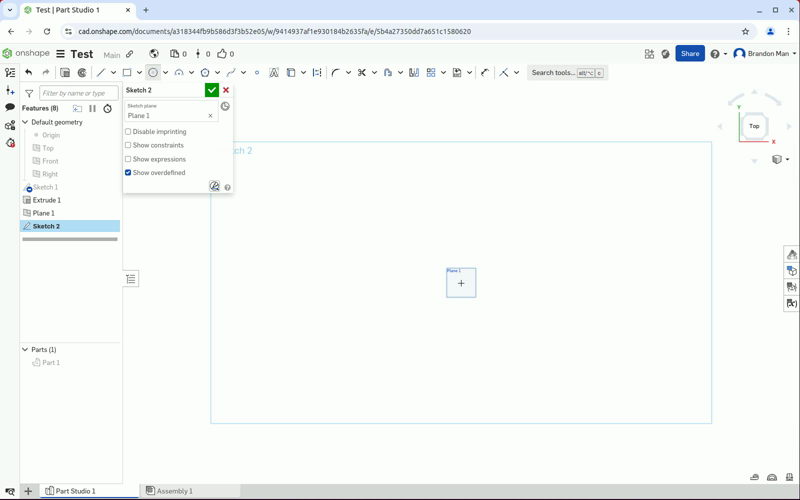
key_up(shift)
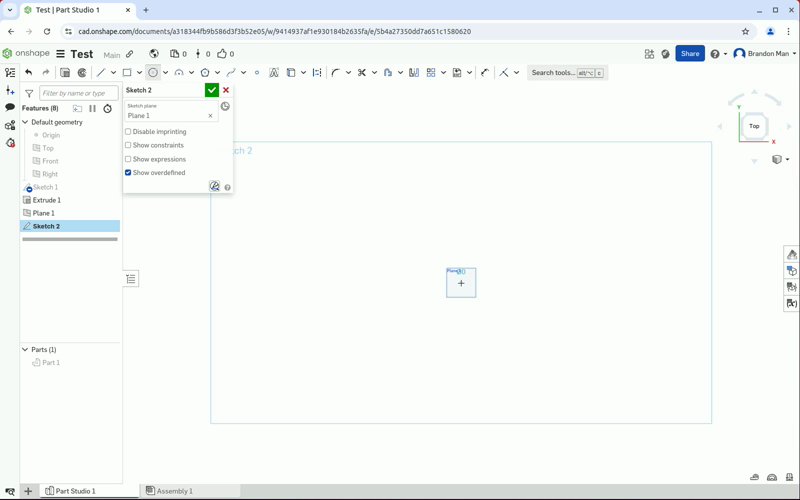
mouse_move(568, 282)
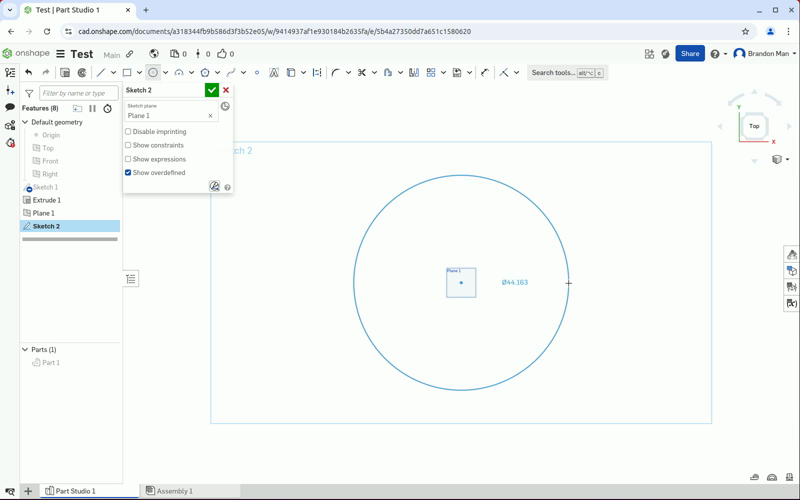
click(568, 282)
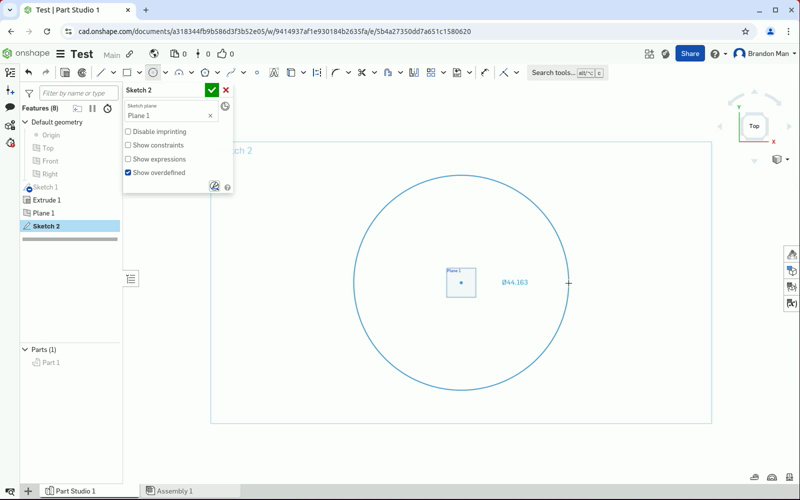
key(esc)
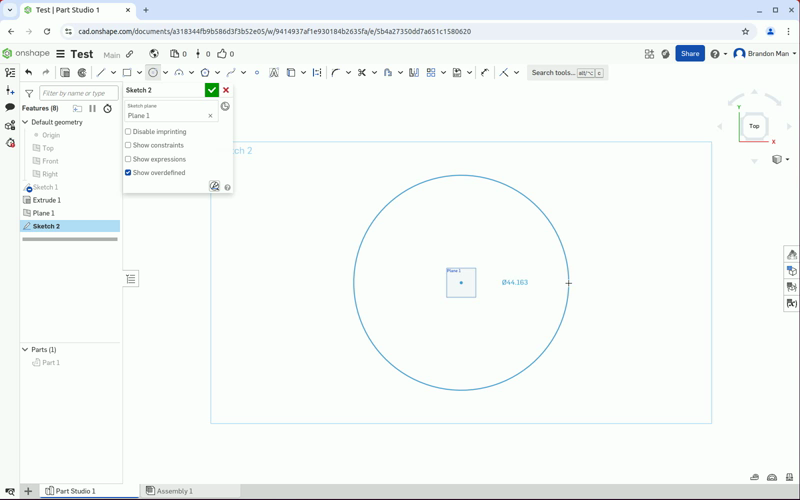
key(c)
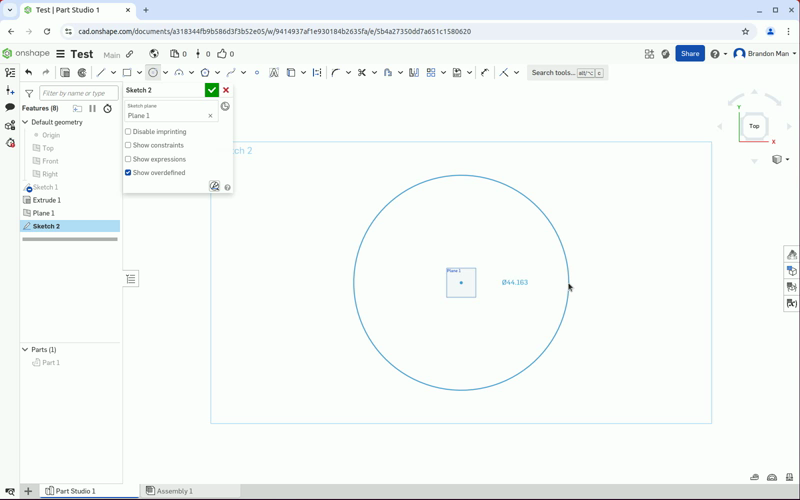
key_down(shift)
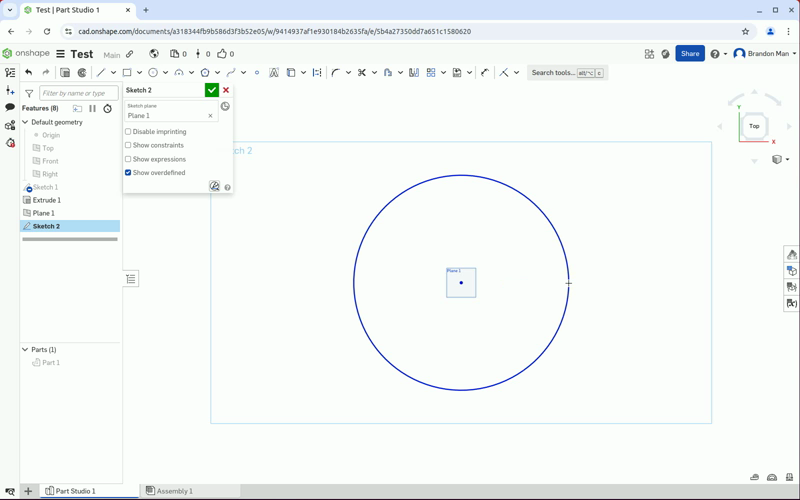
mouse_move(461, 282)
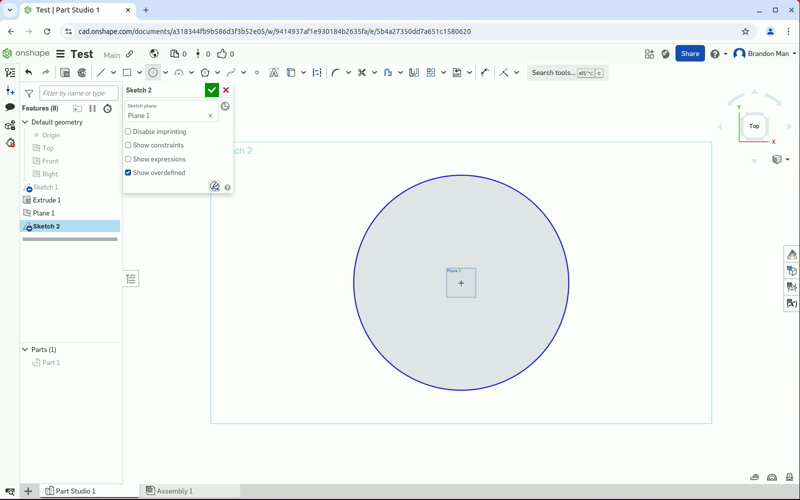
click(461, 282)
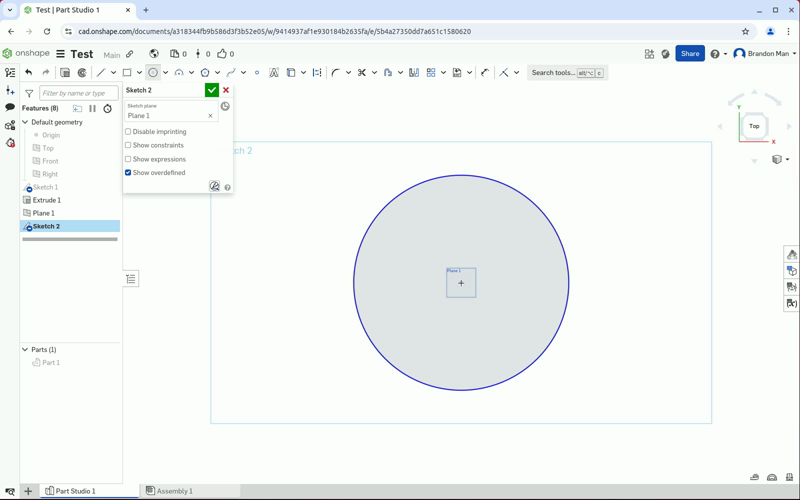
key_up(shift)
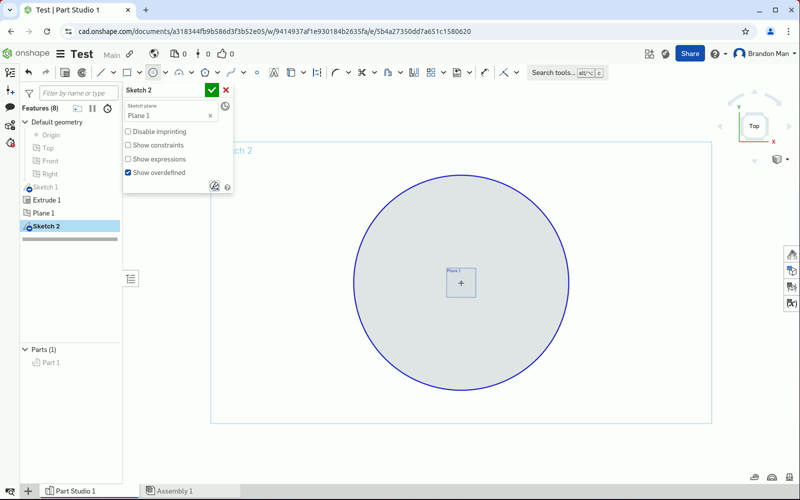
mouse_move(561, 282)
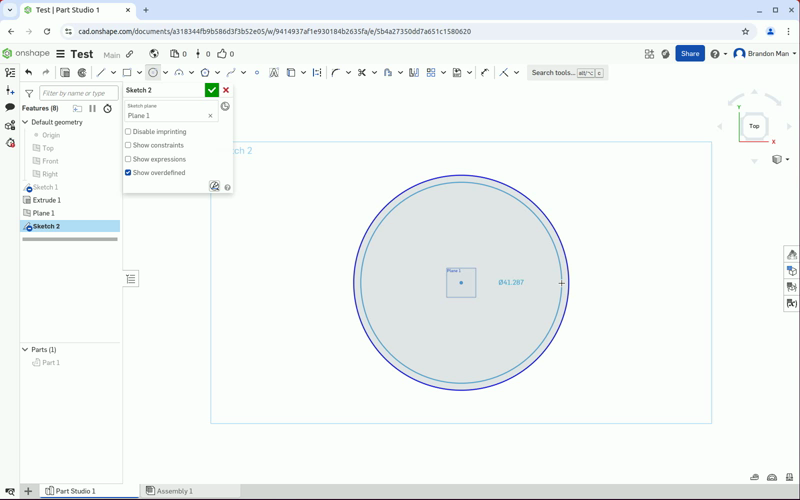
click(561, 282)
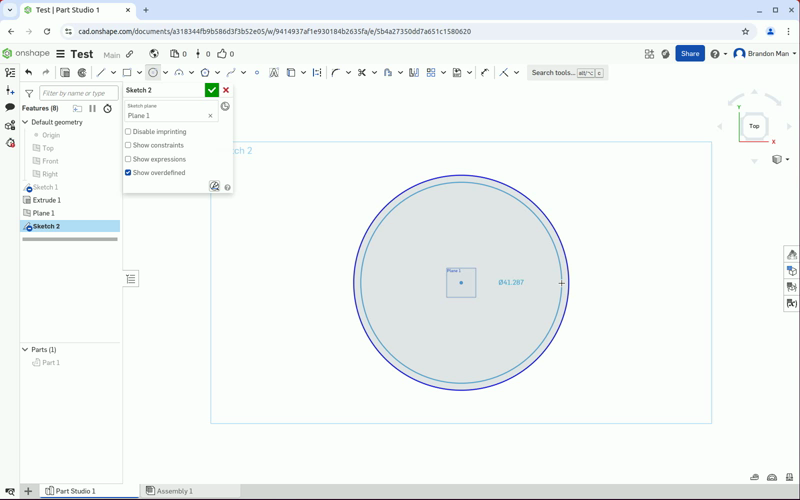
key(esc)
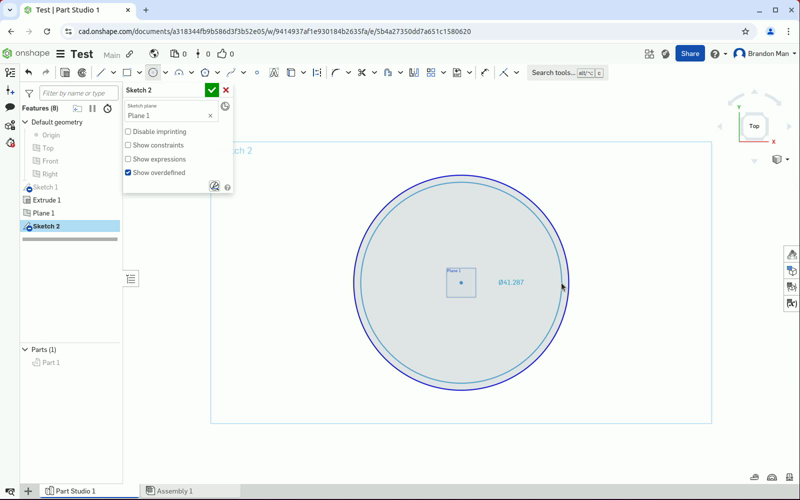
mouse_move(536, 211)
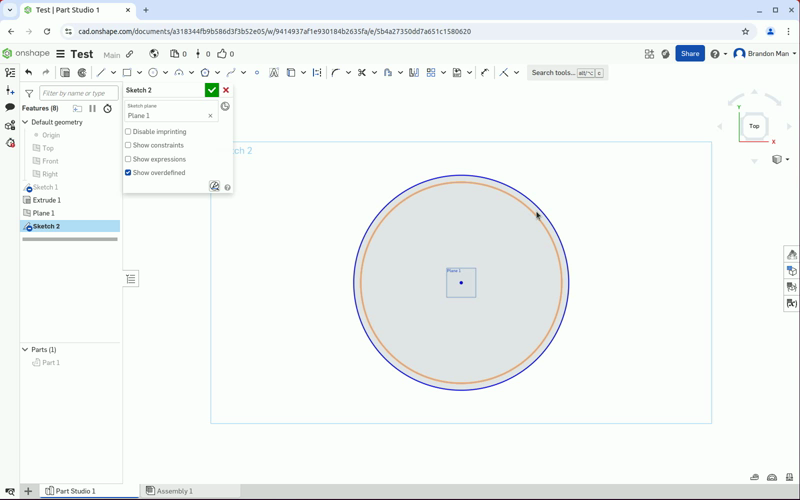
click(536, 211)
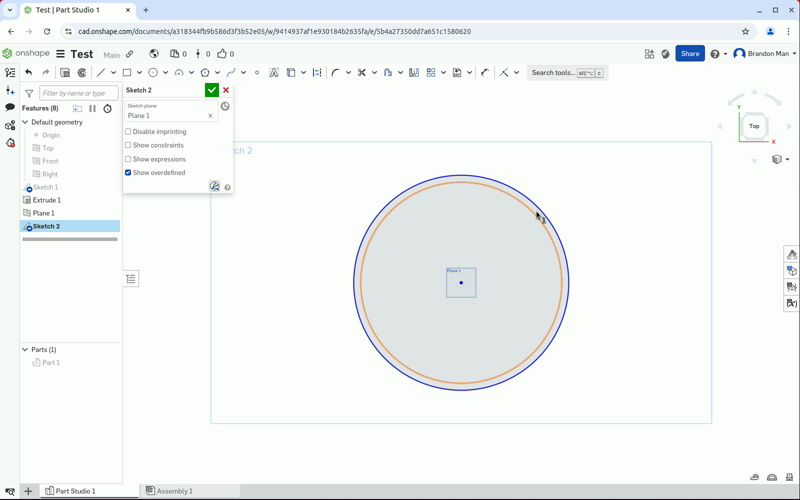
mouse_move(73, 352)
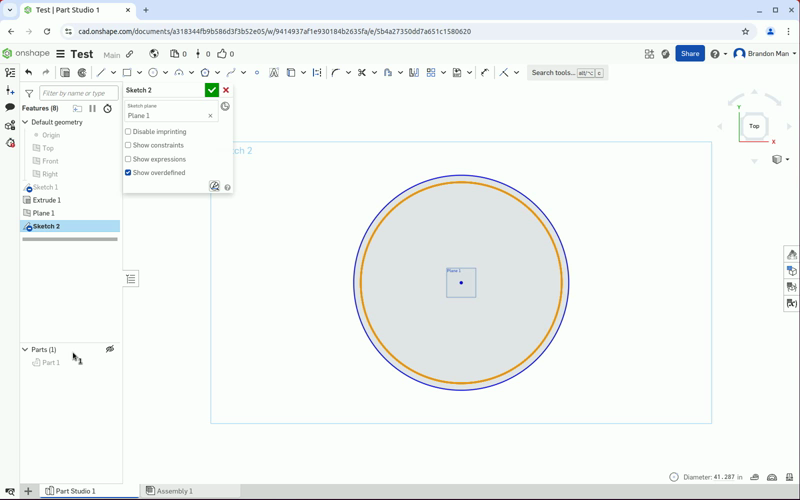
key(shift+y)
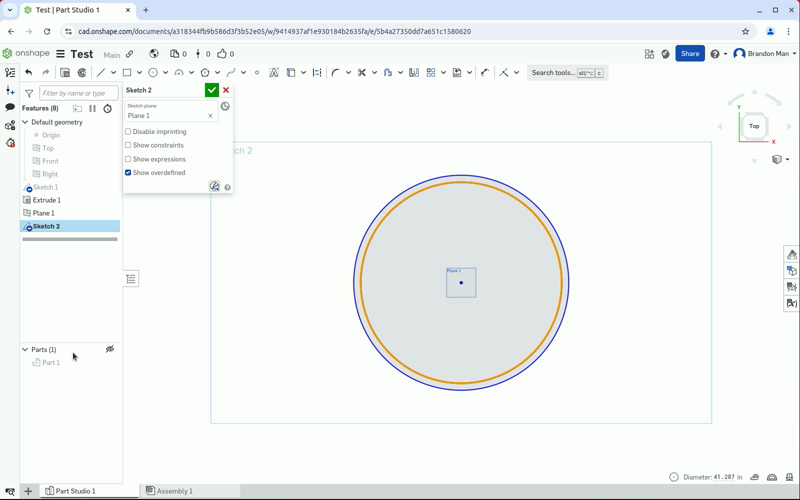
key(shift+e)
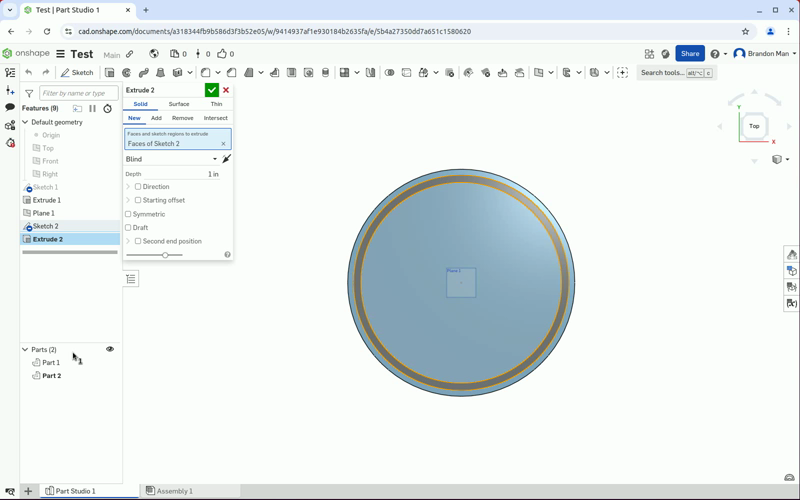
mouse_move(143, 106)
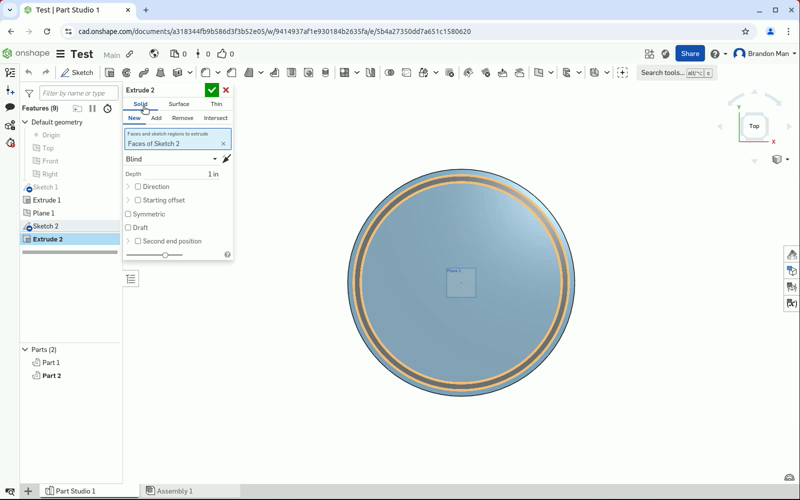
click(143, 106)
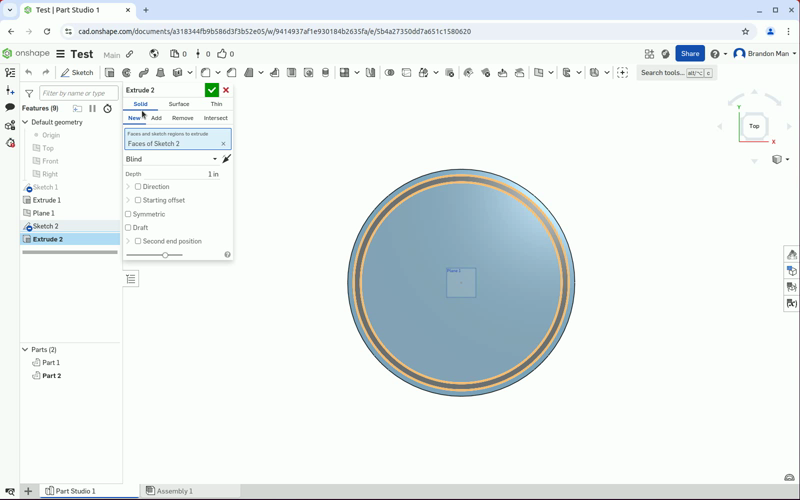
mouse_move(137, 120)
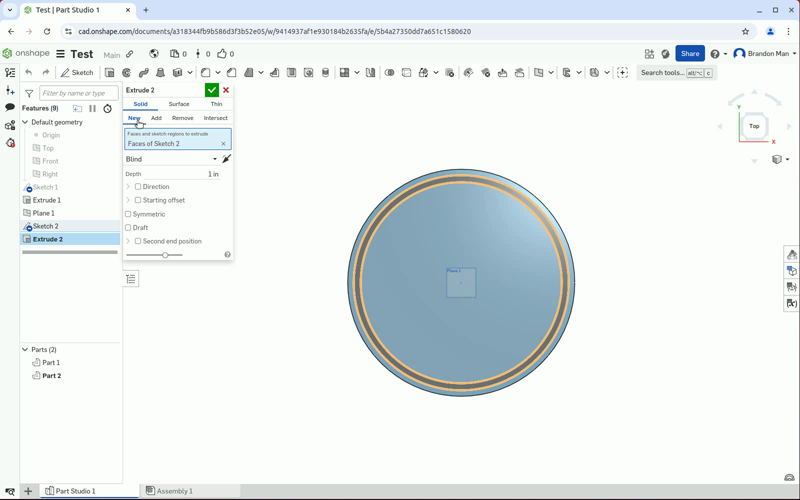
click(137, 120)
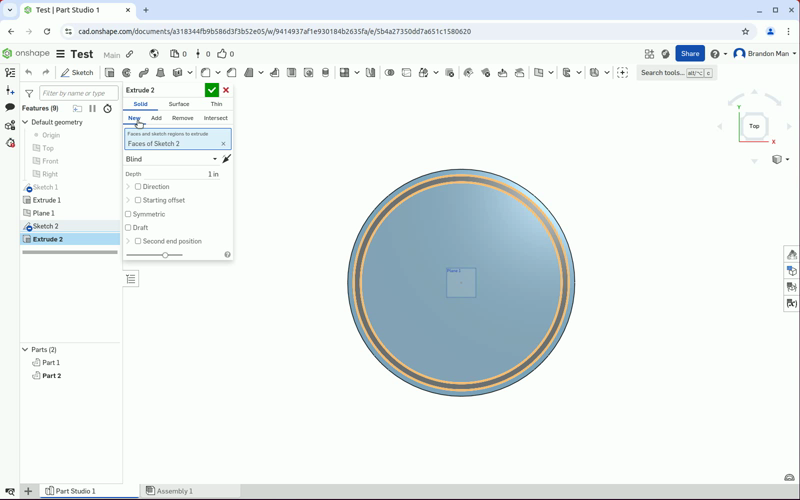
key(tab, 4)
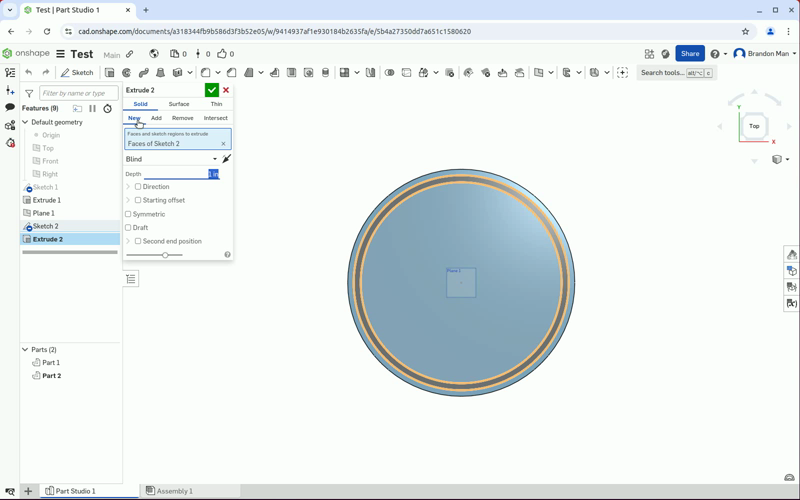
text(2.407)
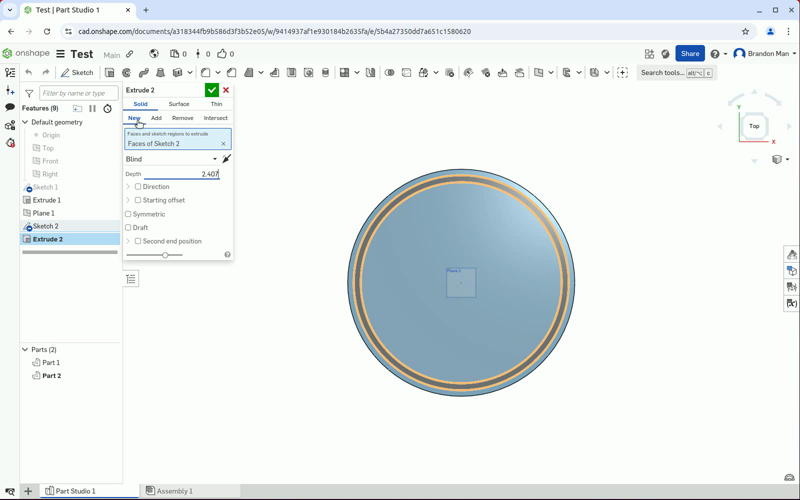
key(enter)
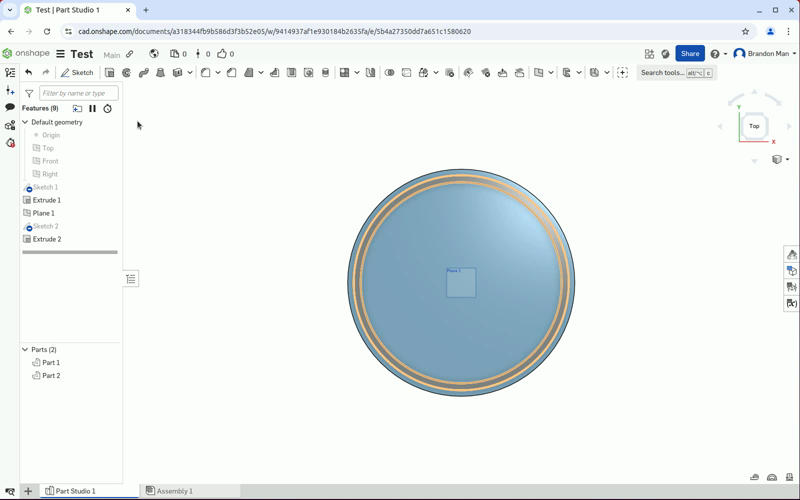
key(shift+h)
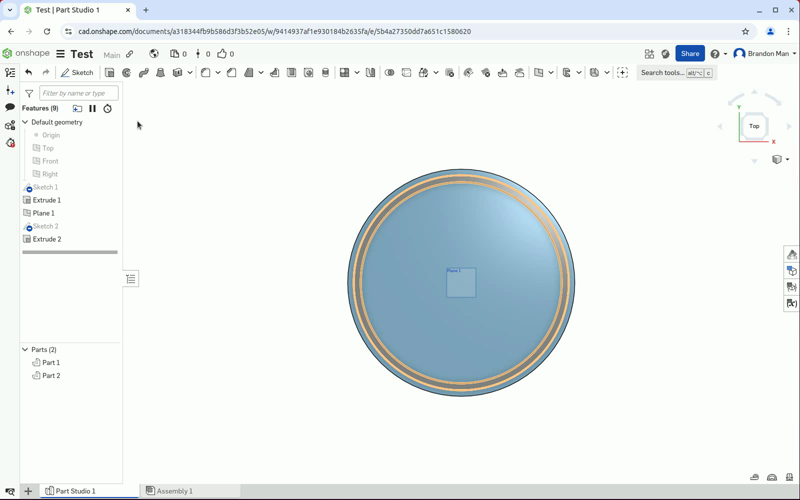
key(shift+h)
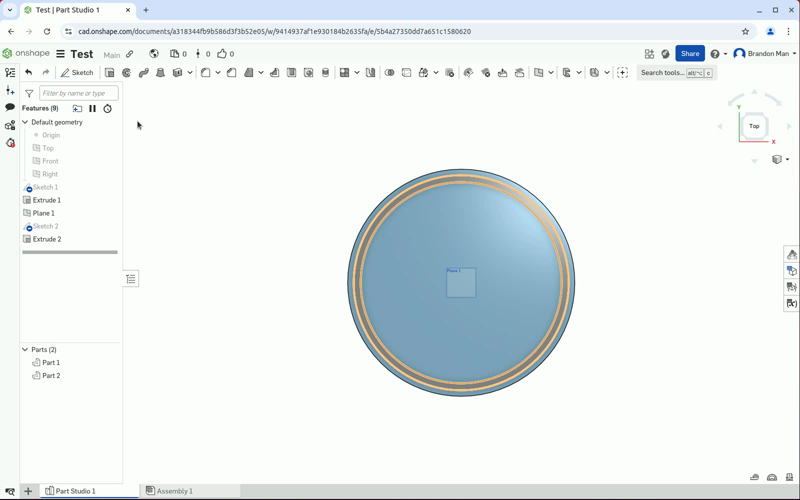
key(shift+7)
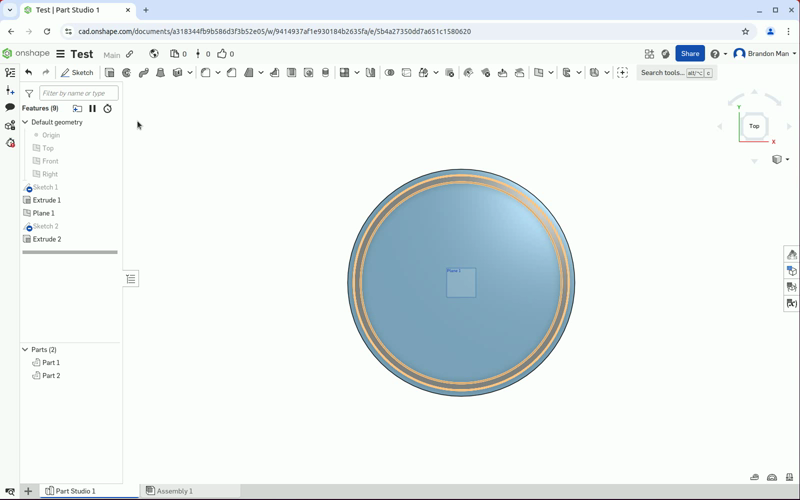
key(up, 3)
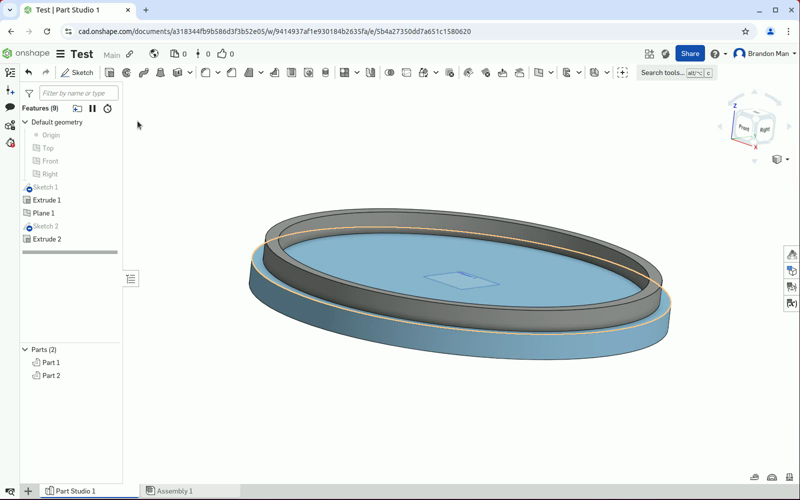
key(left, 3)
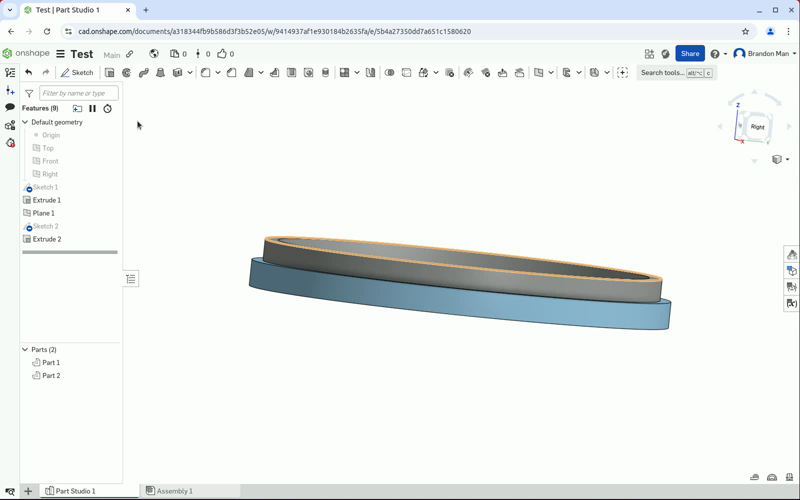
key(right, 3)
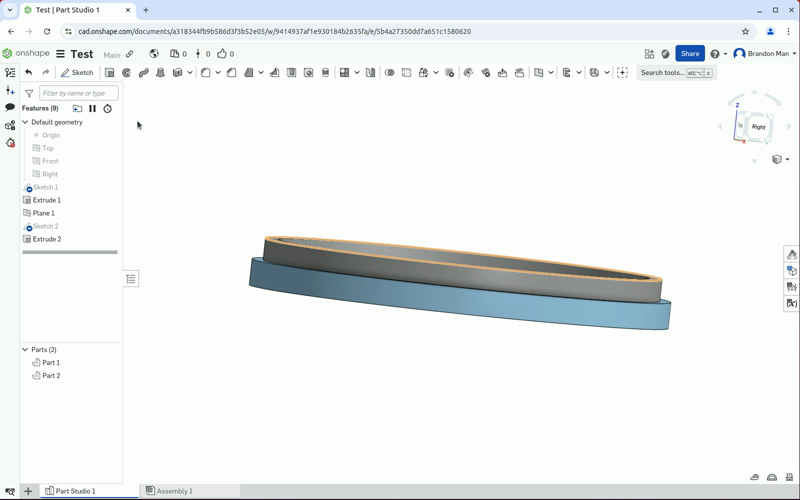
key(down, 3)
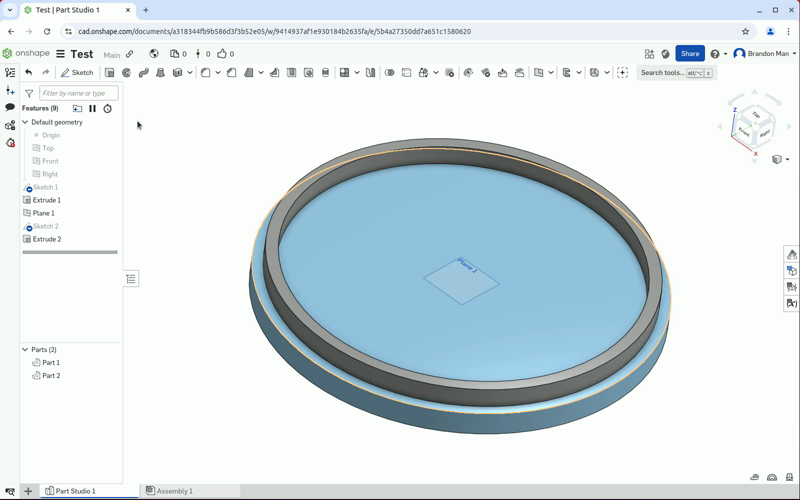
mouse_move(73, 189)
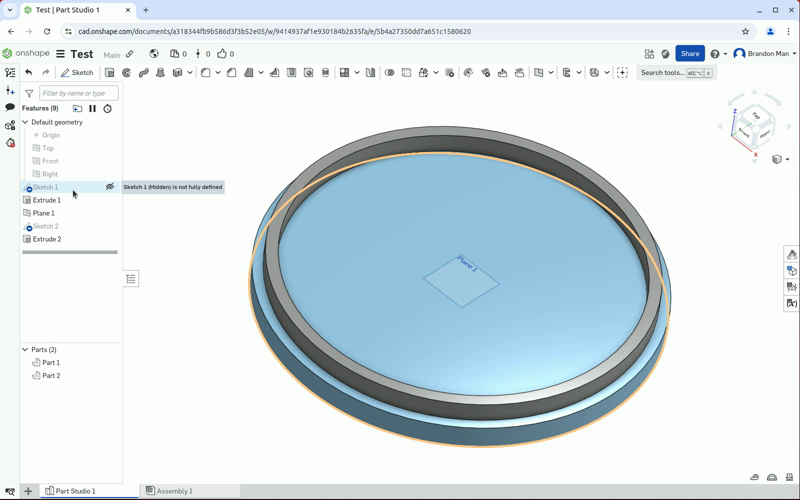
click(73, 189)